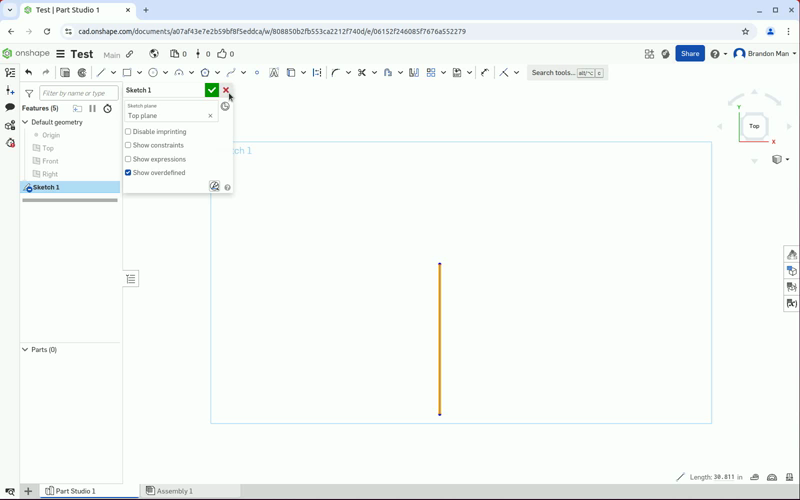
key(shift+h)
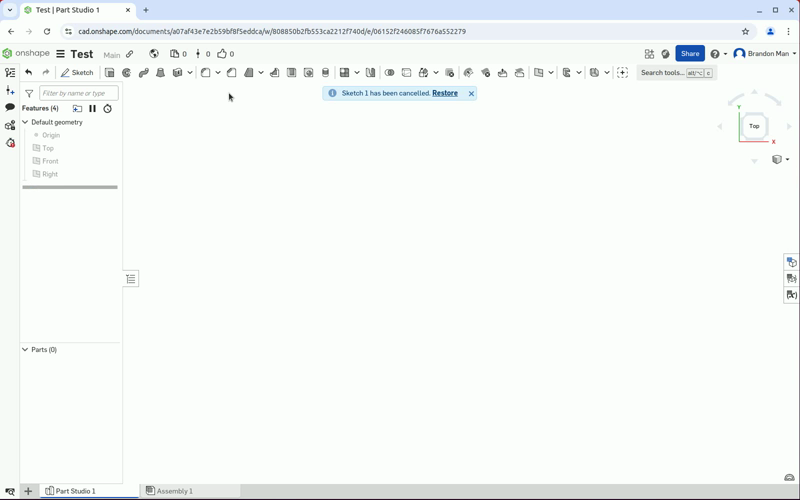
mouse_move(73, 352)
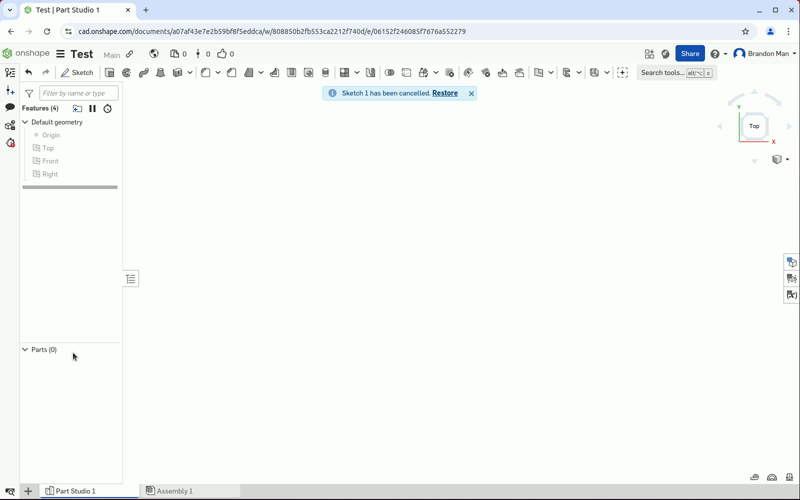
key(y)
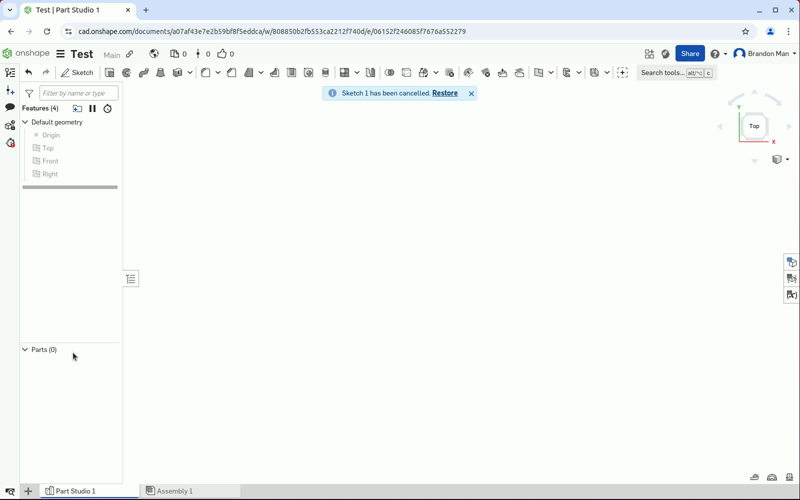
key(shift+p)
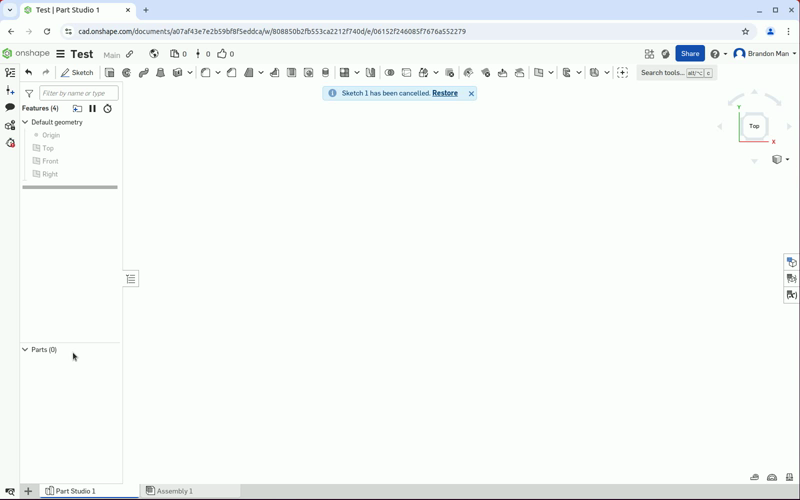
key(space)
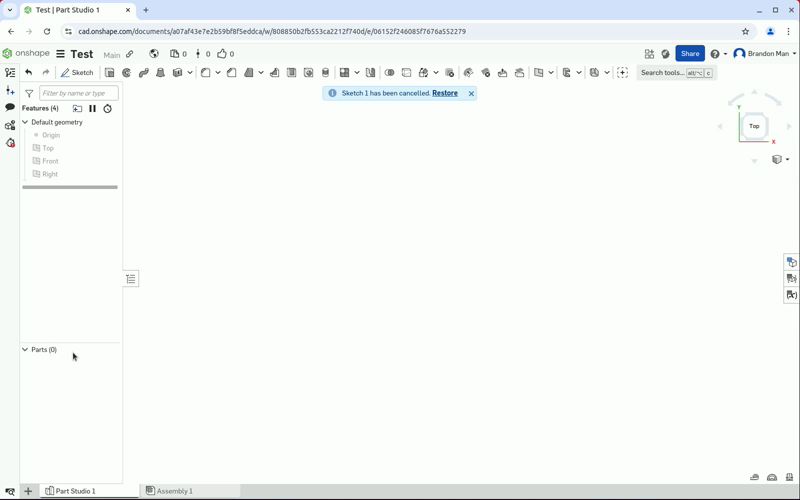
key_down(shift)
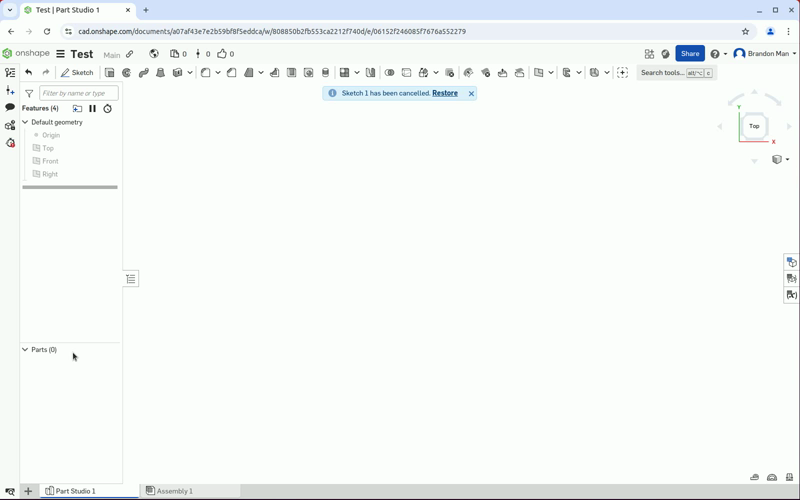
key(up)
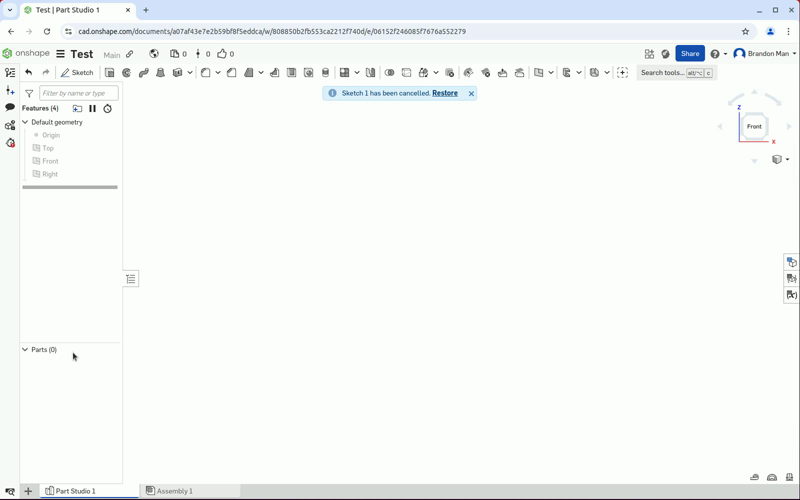
key_up(shift)
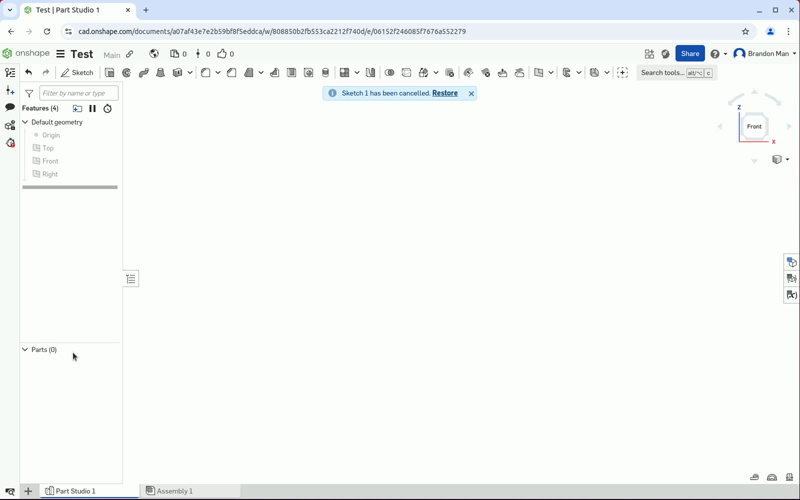
mouse_move(73, 352)
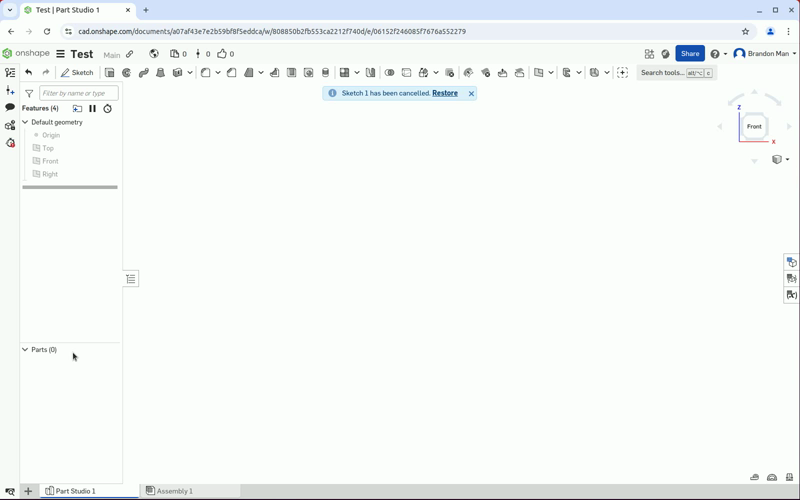
key(shift+y)
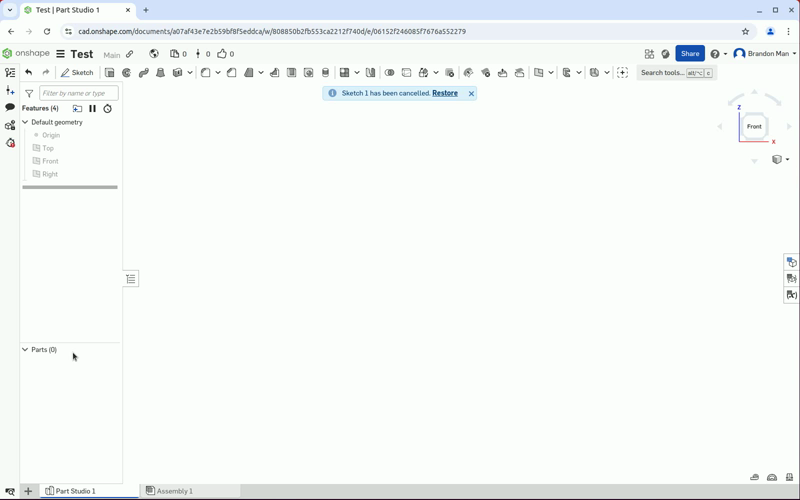
key(shift+s)
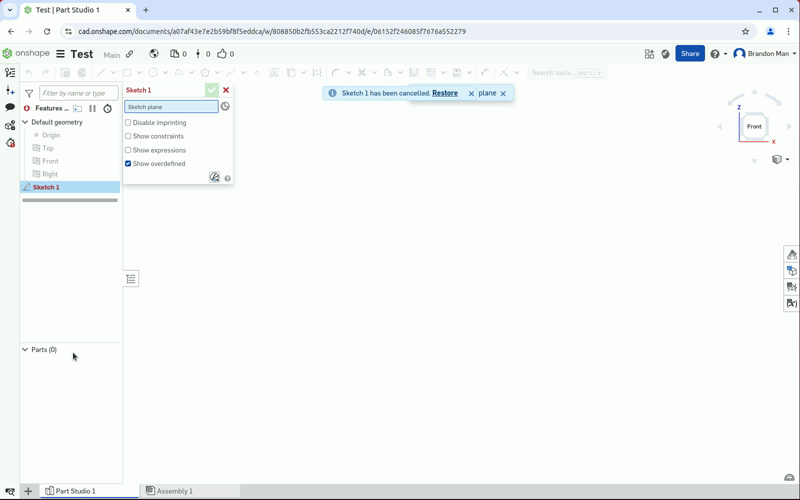
mouse_move(73, 163)
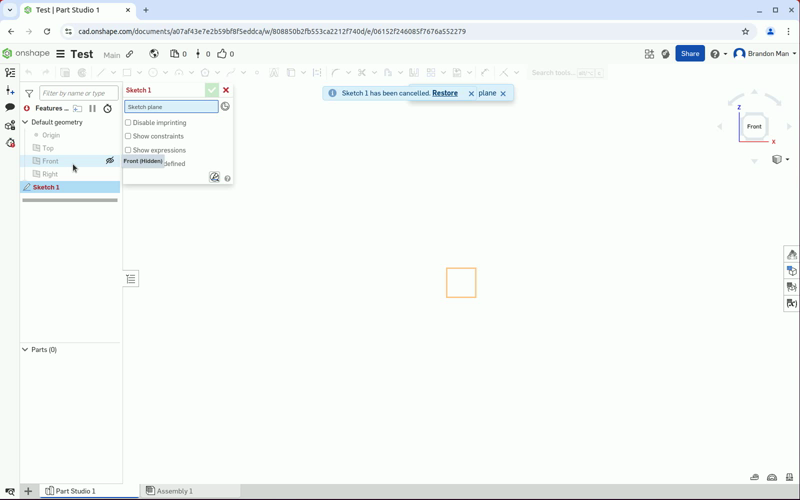
click(73, 163)
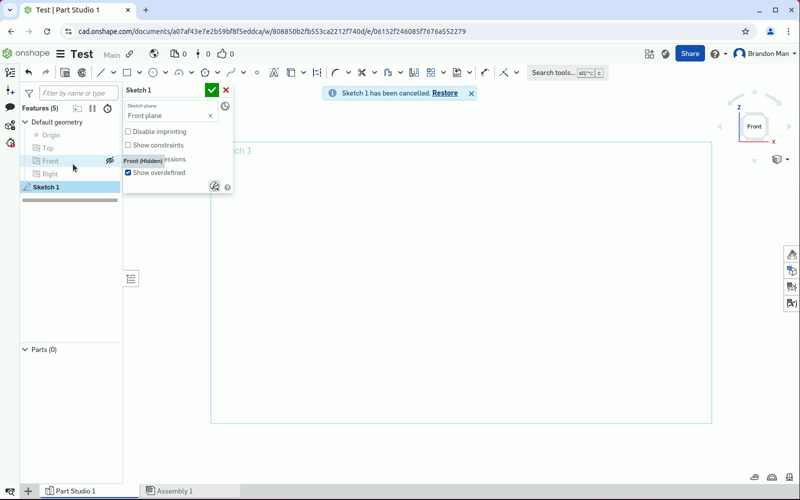
mouse_move(73, 352)
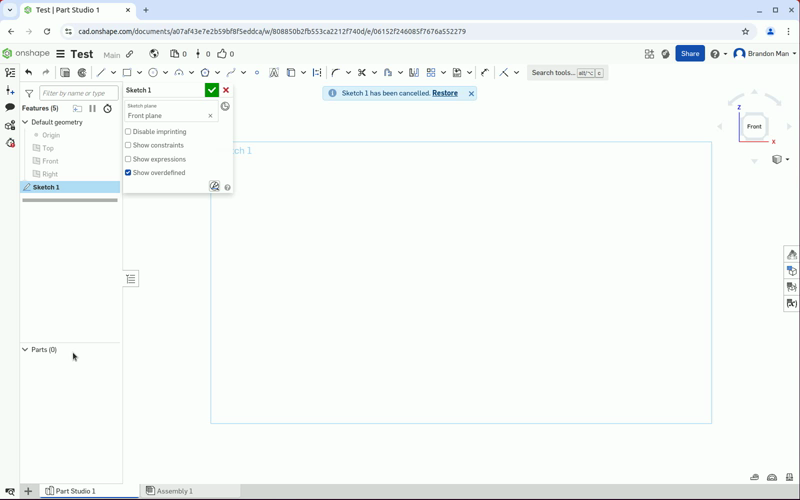
key(y)
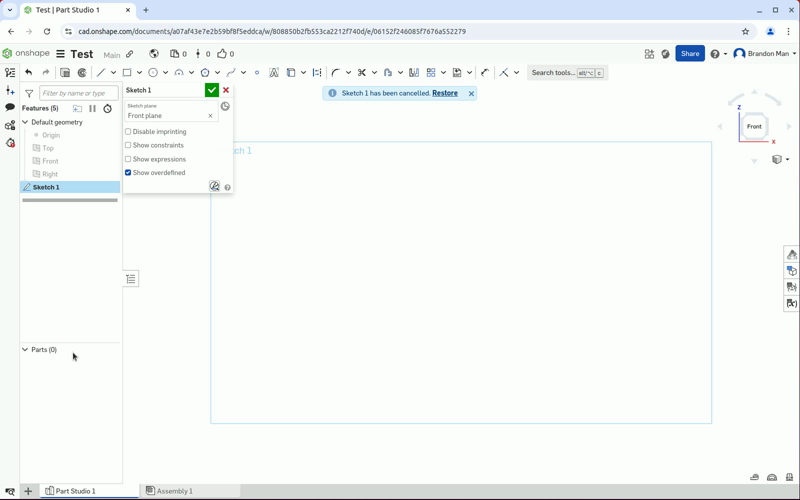
key(c)
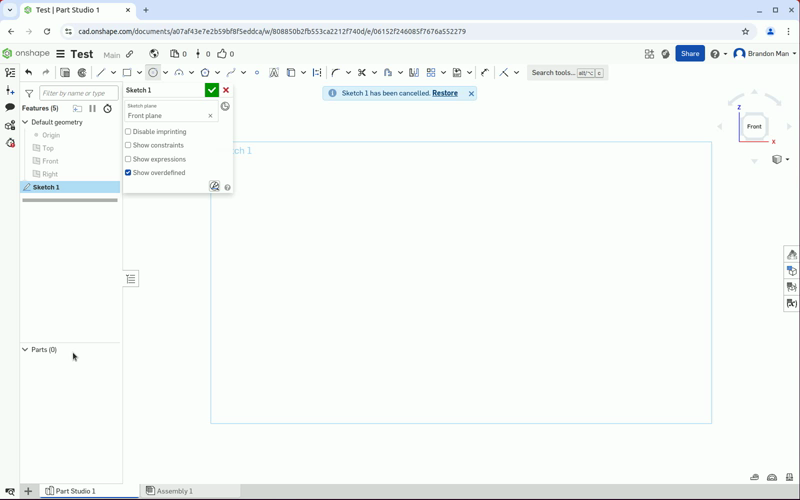
key_down(shift)
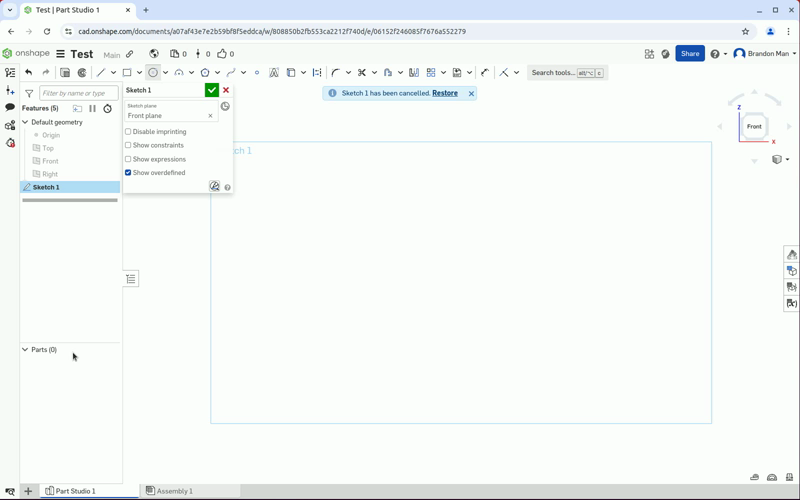
mouse_move(461, 284)
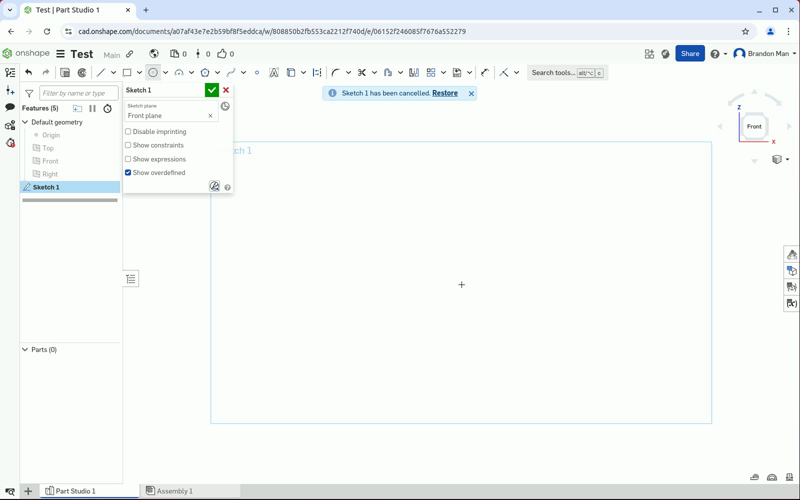
click(461, 284)
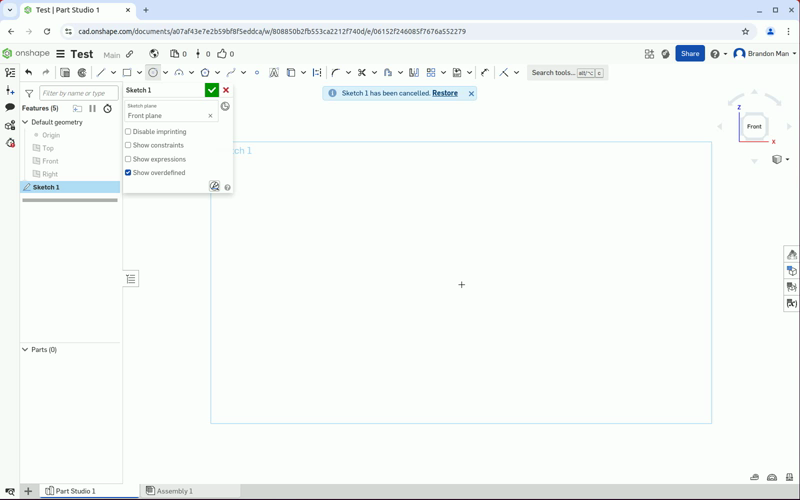
key_up(shift)
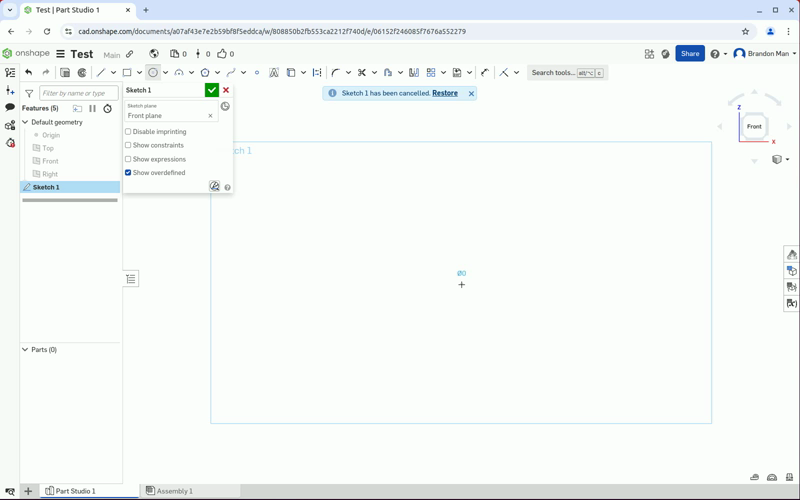
mouse_move(574, 284)
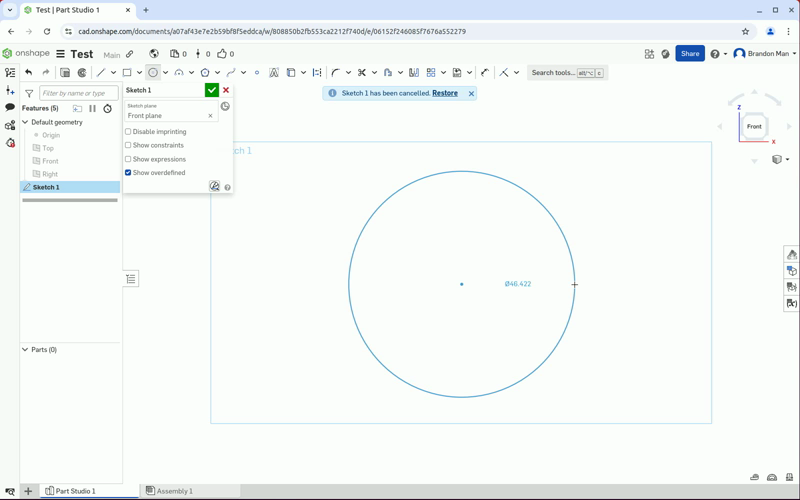
click(574, 284)
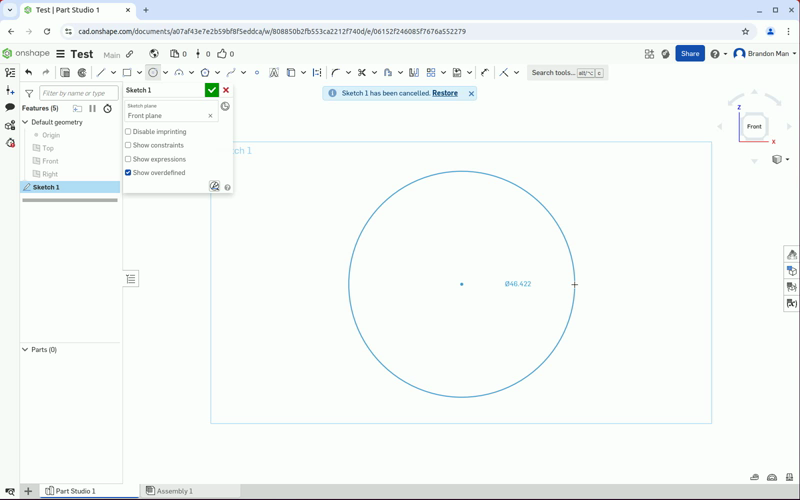
key(esc)
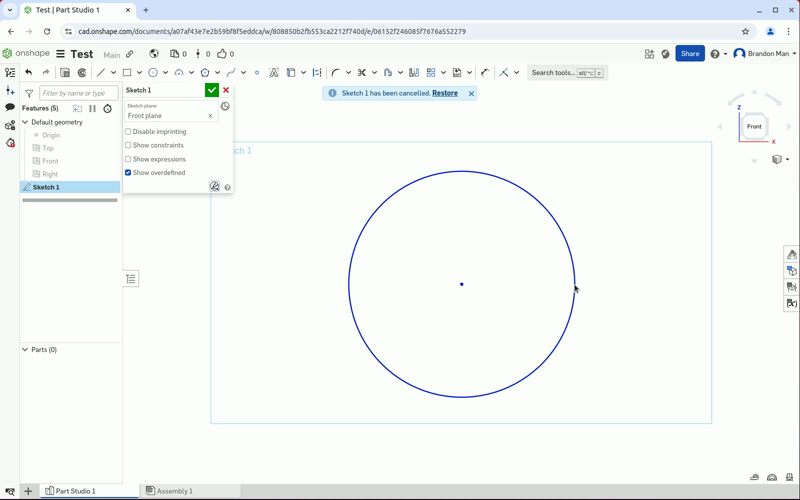
key(c)
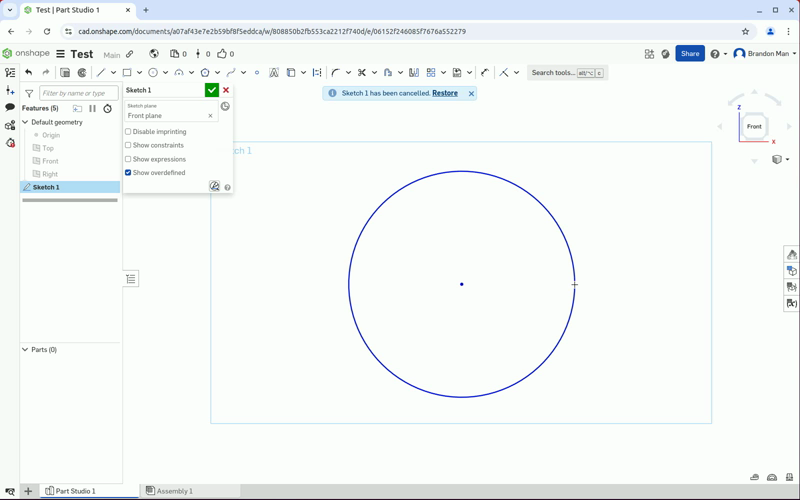
key_down(shift)
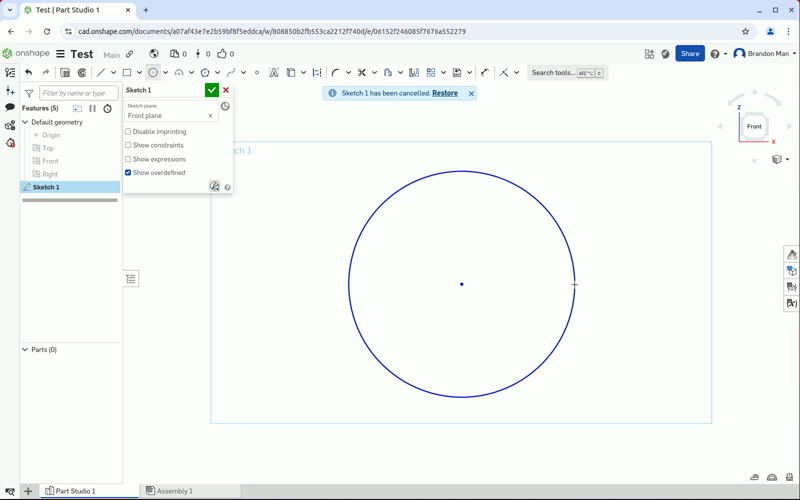
mouse_move(461, 284)
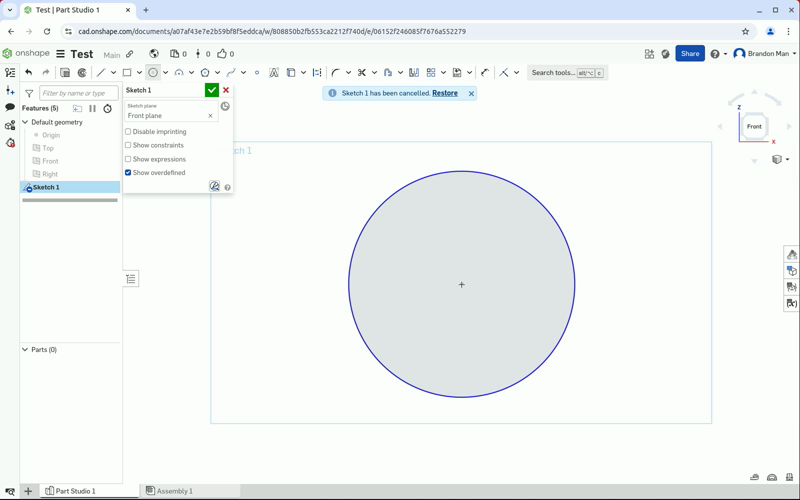
click(461, 284)
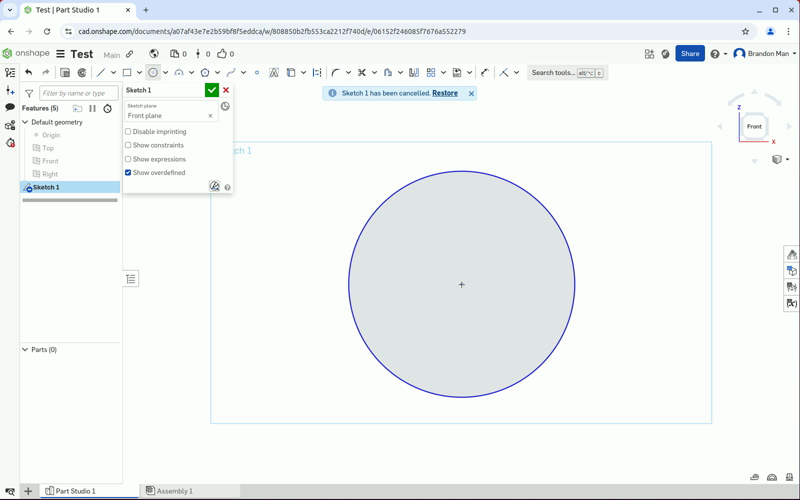
key_up(shift)
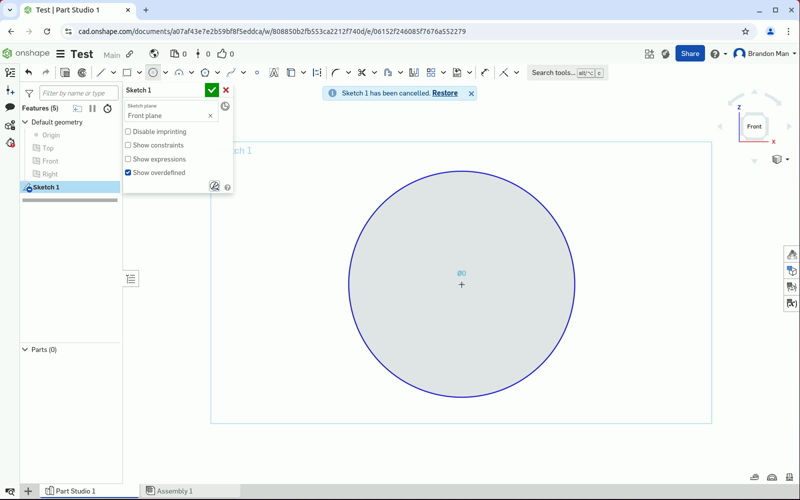
mouse_move(553, 284)
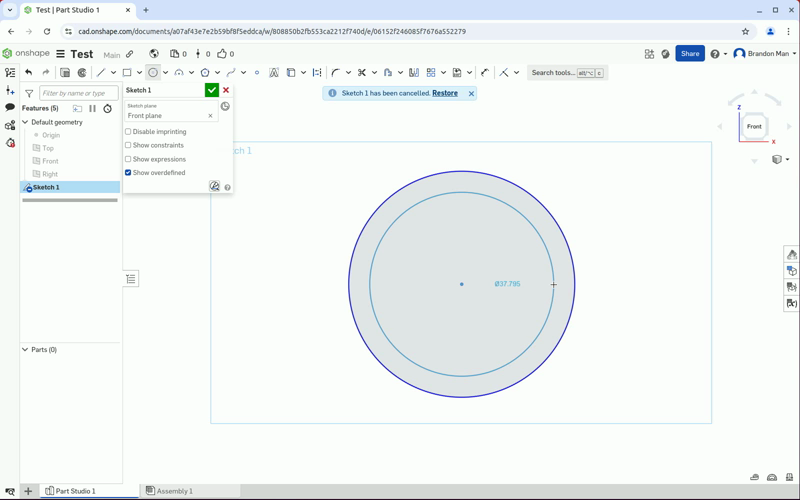
click(553, 284)
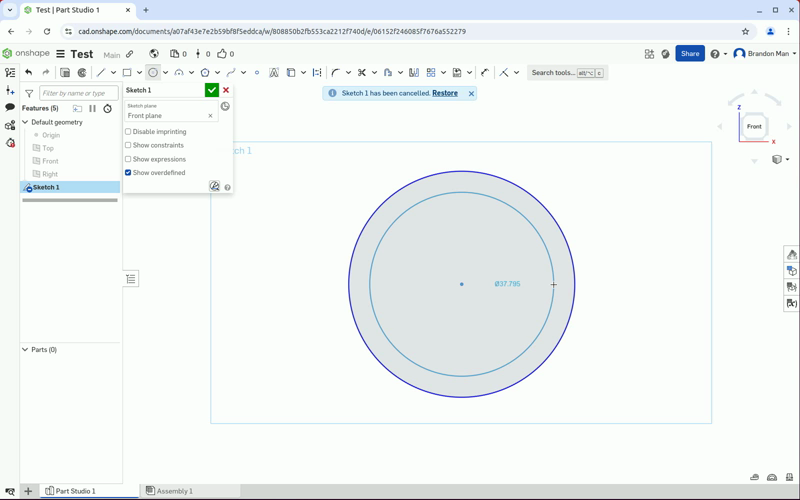
key(esc)
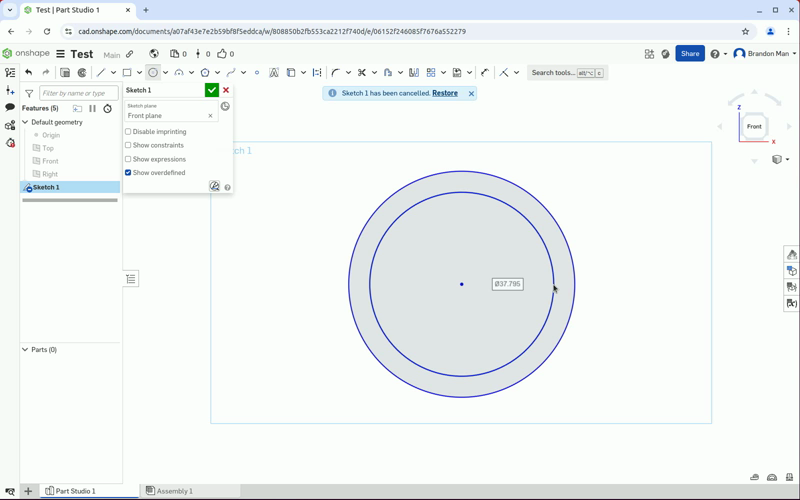
mouse_move(547, 227)
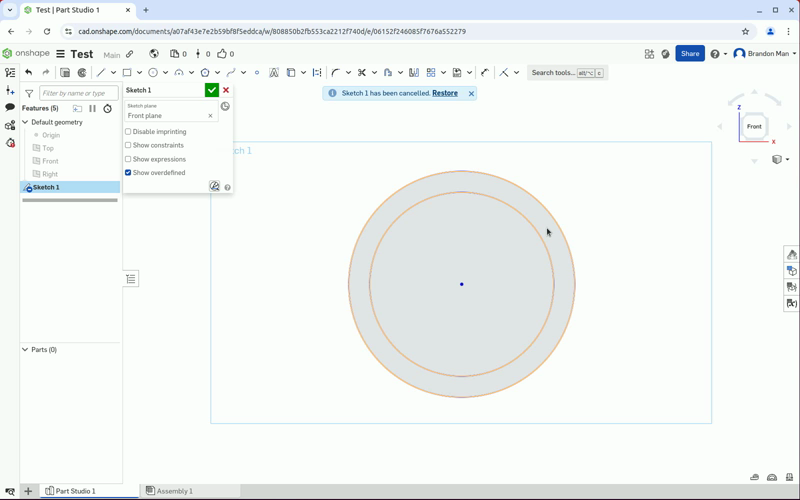
click(547, 227)
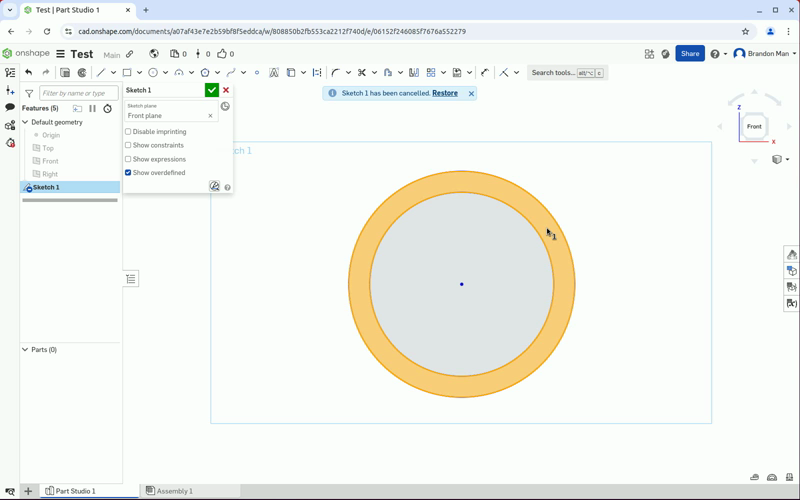
mouse_move(73, 352)
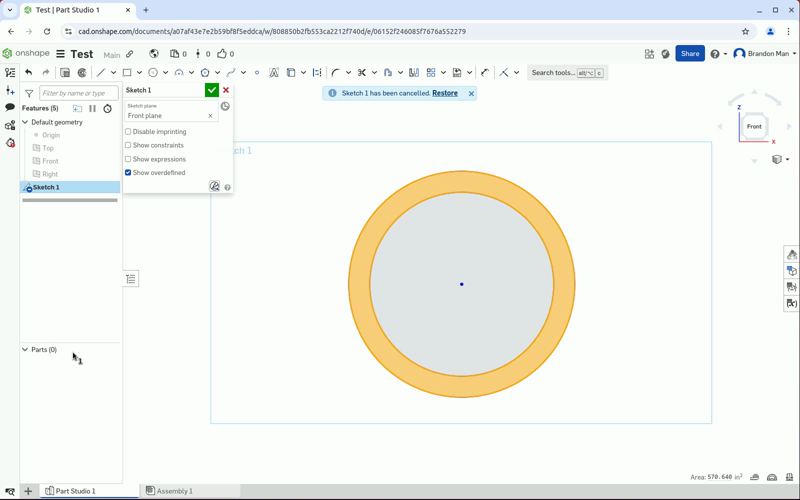
key(shift+y)
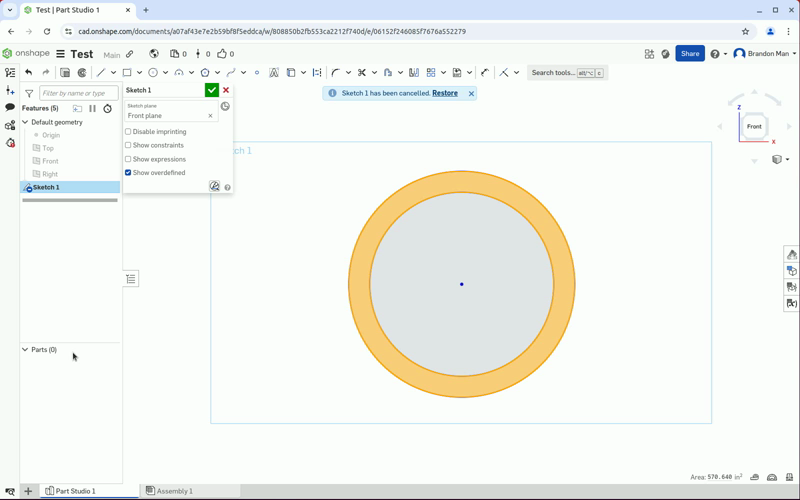
key(shift+e)
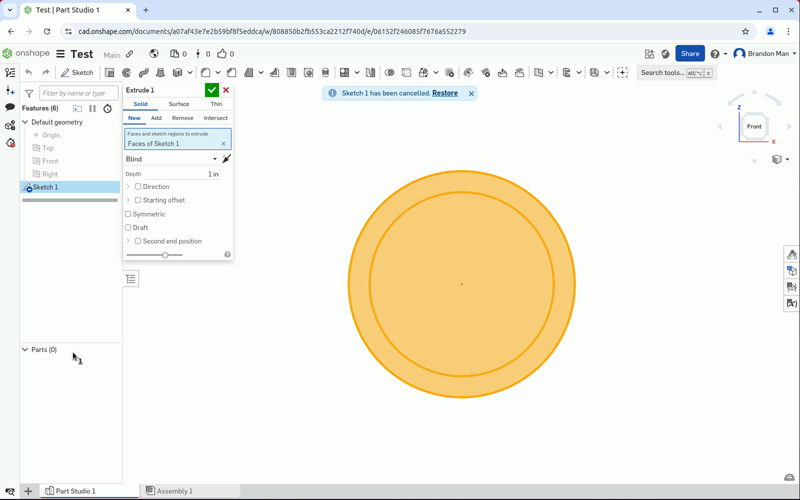
mouse_move(143, 106)
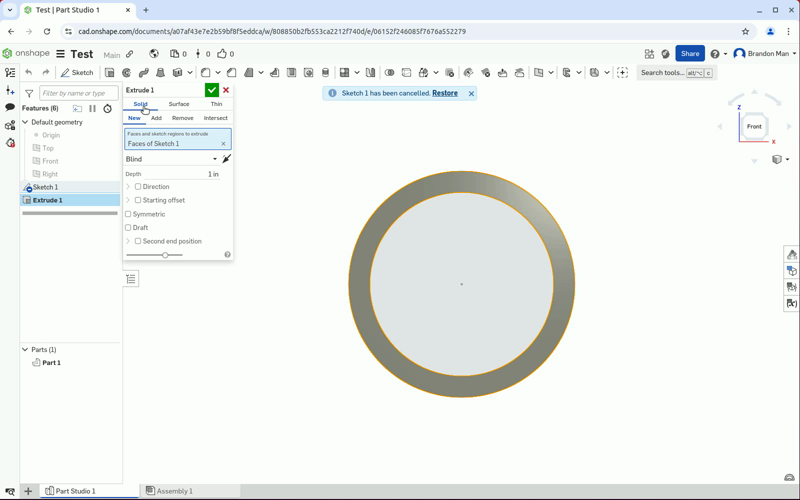
click(143, 106)
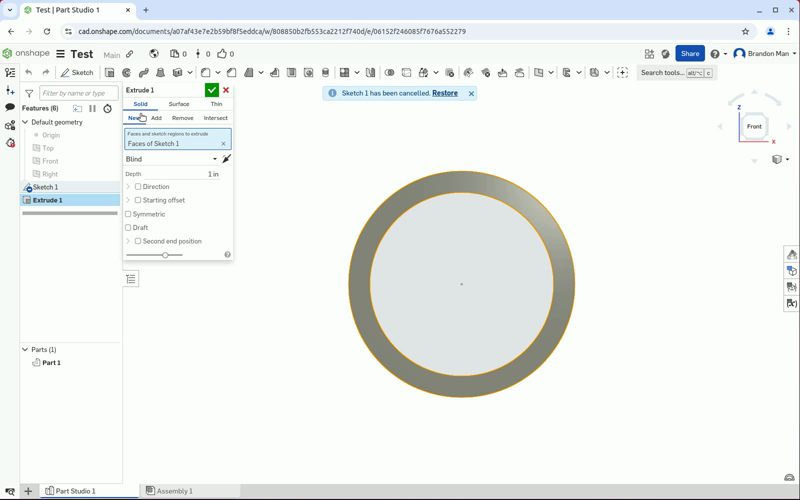
mouse_move(137, 120)
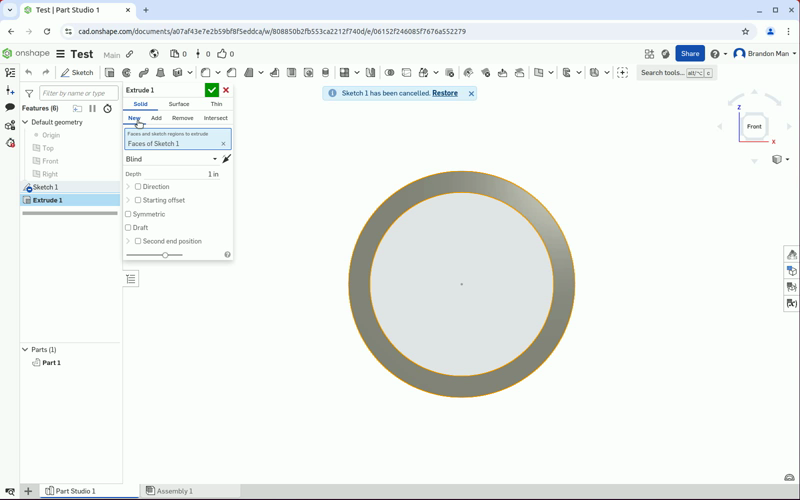
click(137, 120)
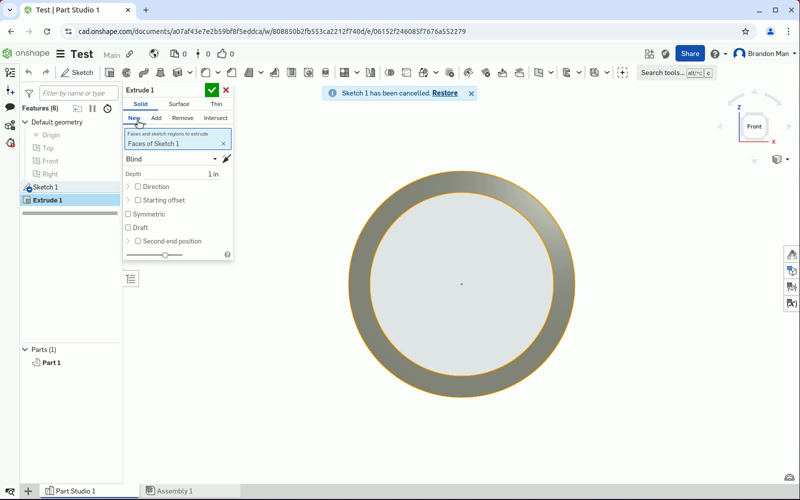
key(tab, 4)
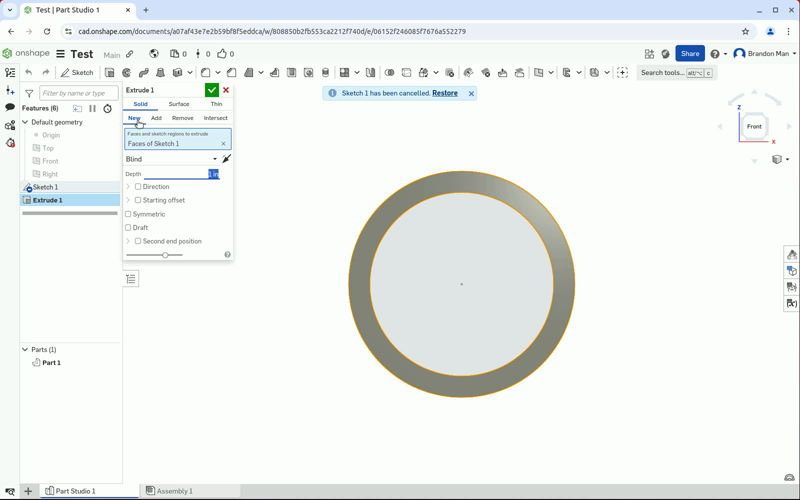
text(7.943)
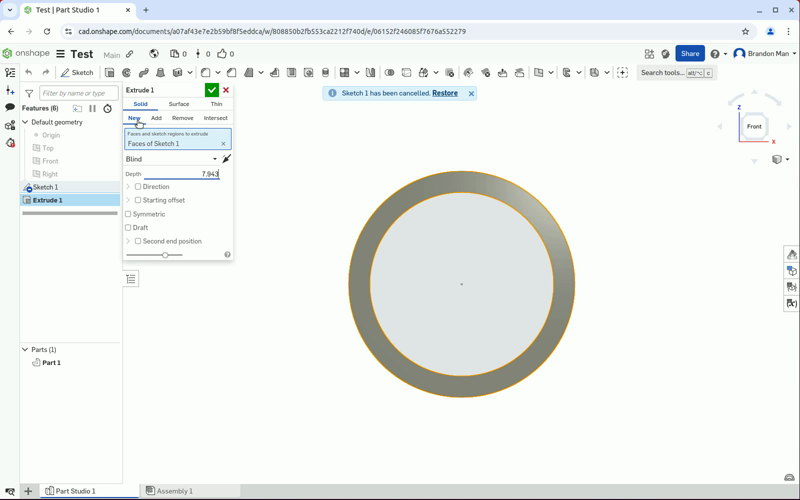
key(enter)
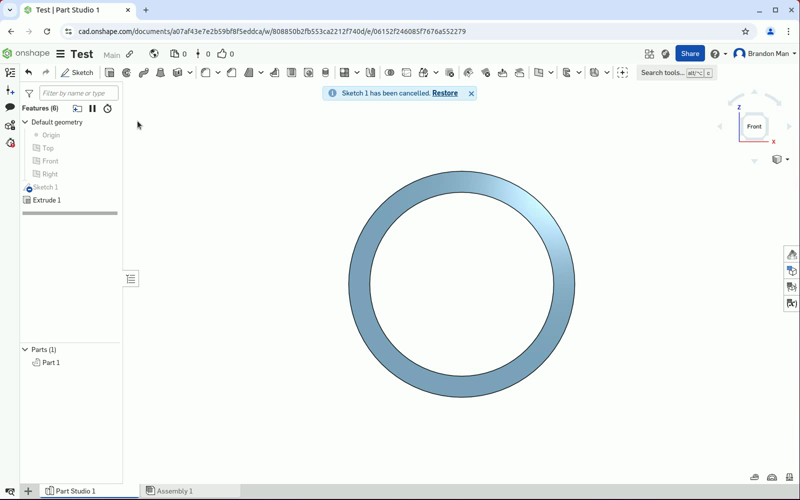
key(shift+h)
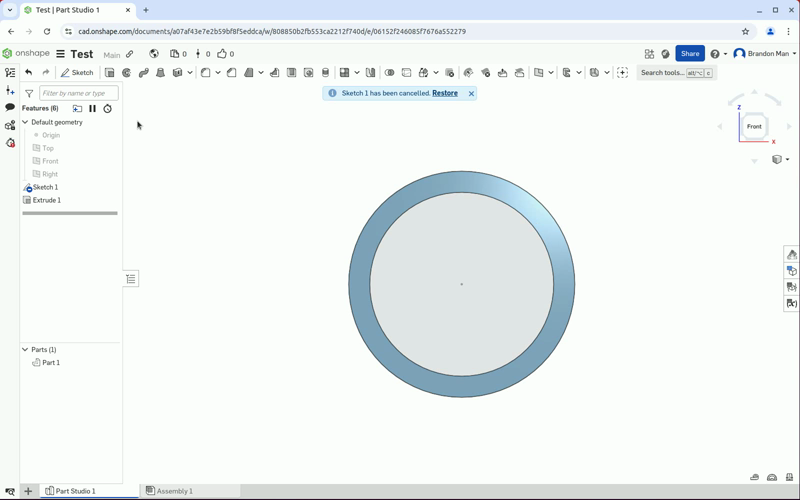
key(shift+h)
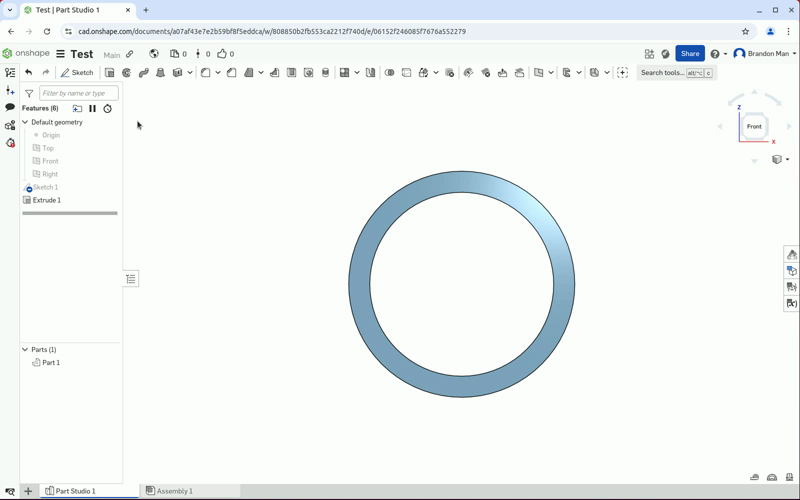
mouse_move(73, 189)
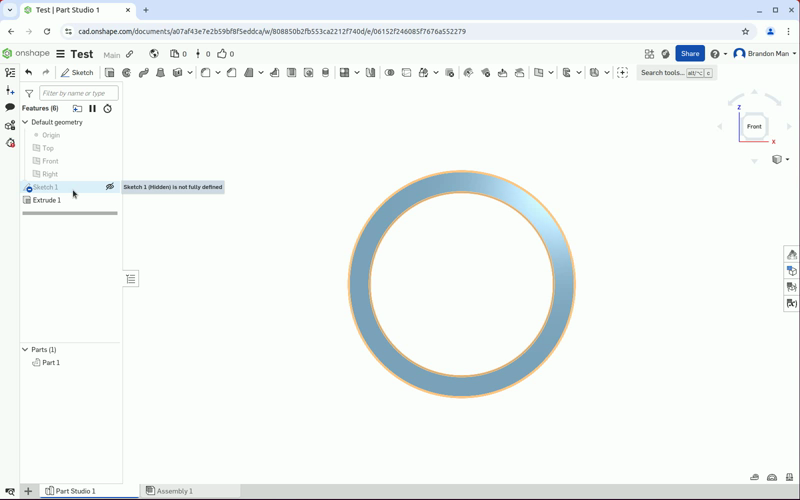
click(73, 189)
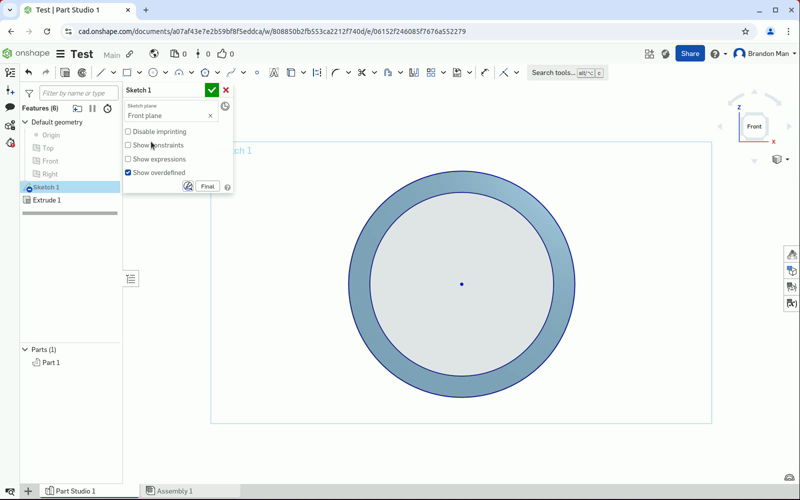
mouse_move(229, 92)
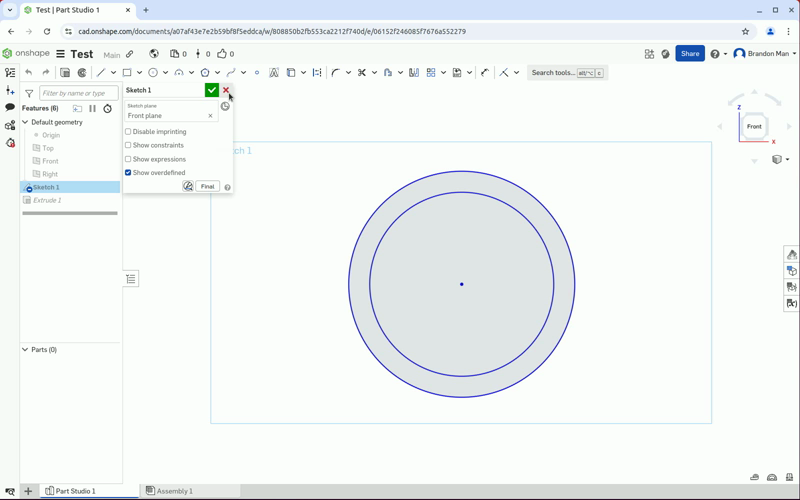
click(229, 92)
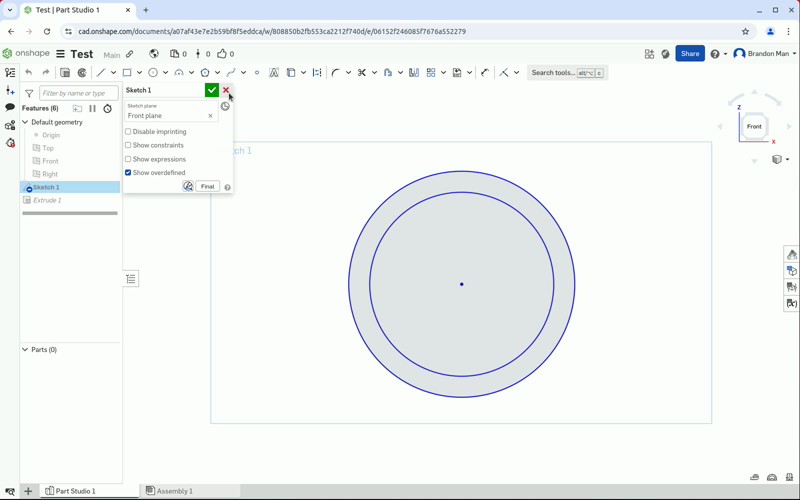
key(shift+s)
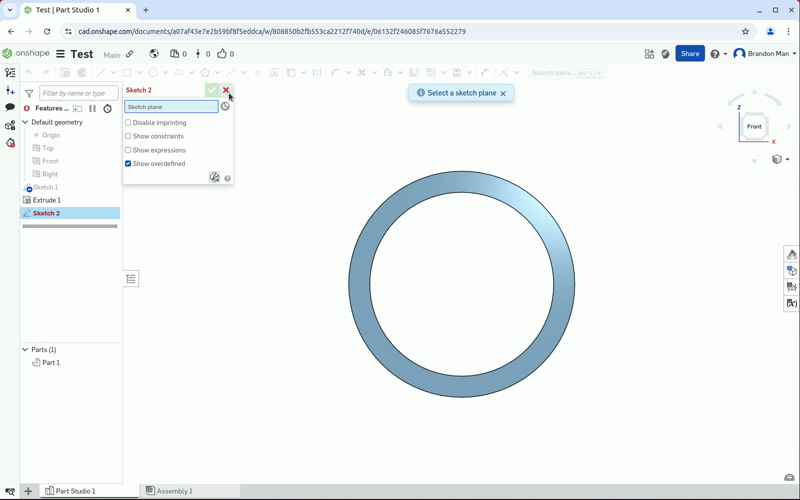
mouse_move(73, 163)
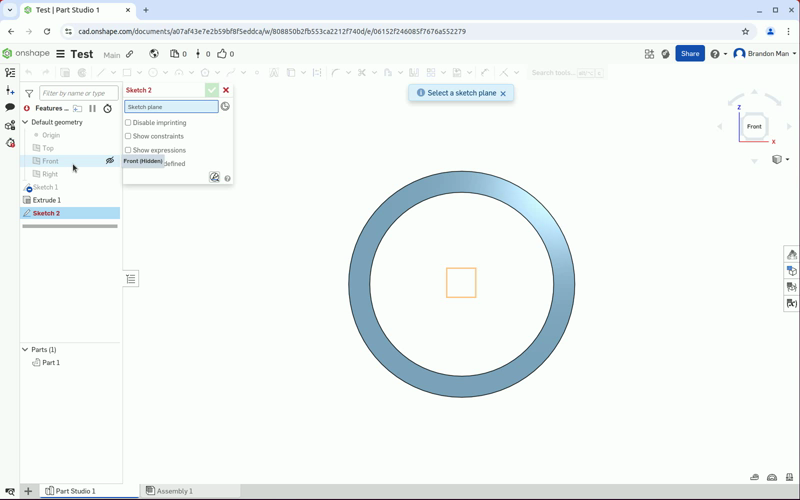
click(73, 163)
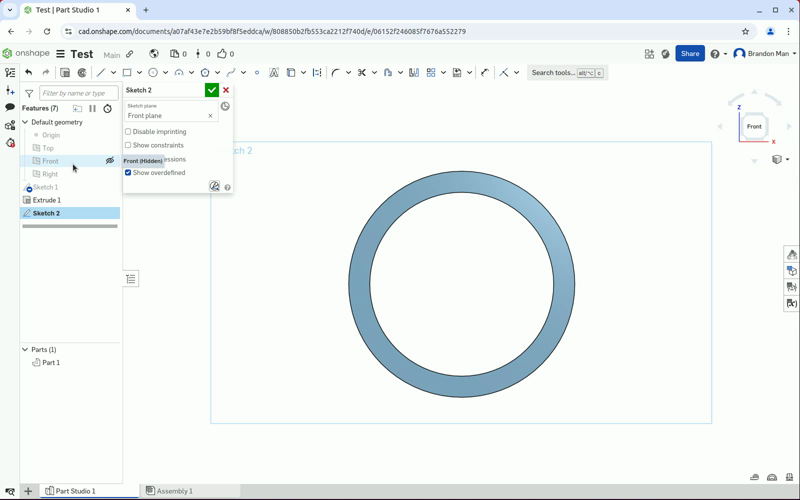
mouse_move(73, 352)
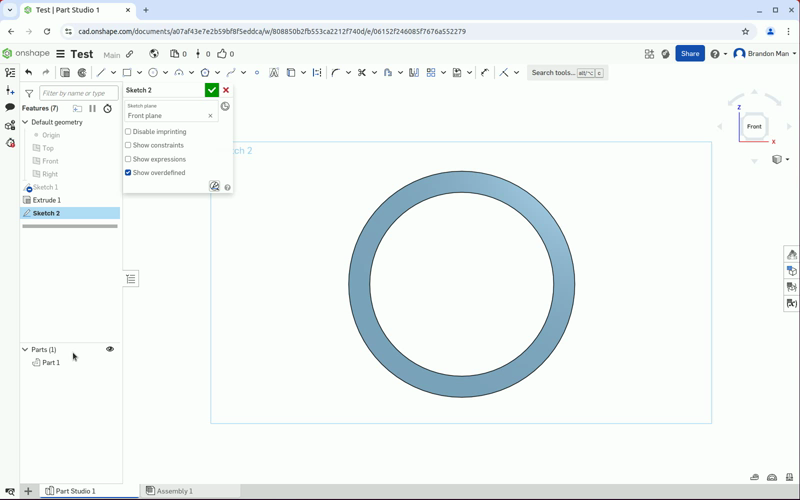
key(y)
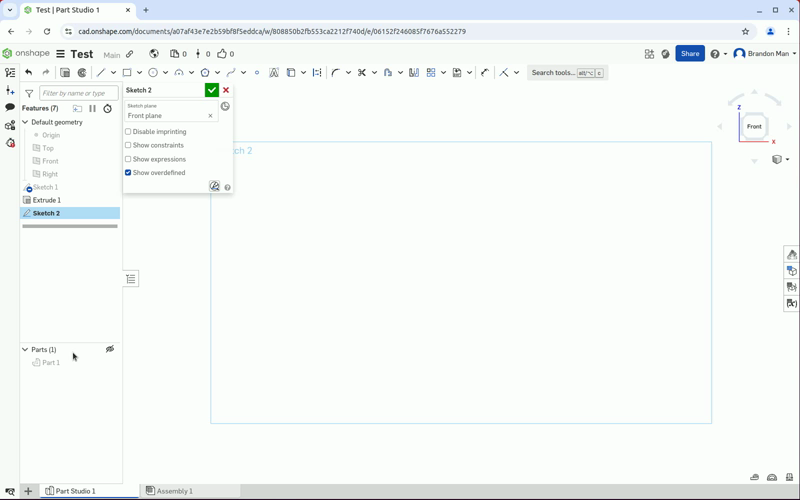
key(c)
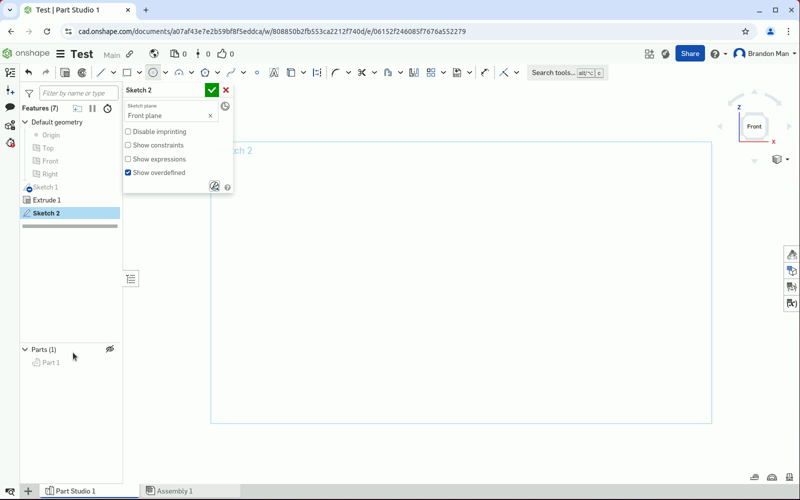
key_down(shift)
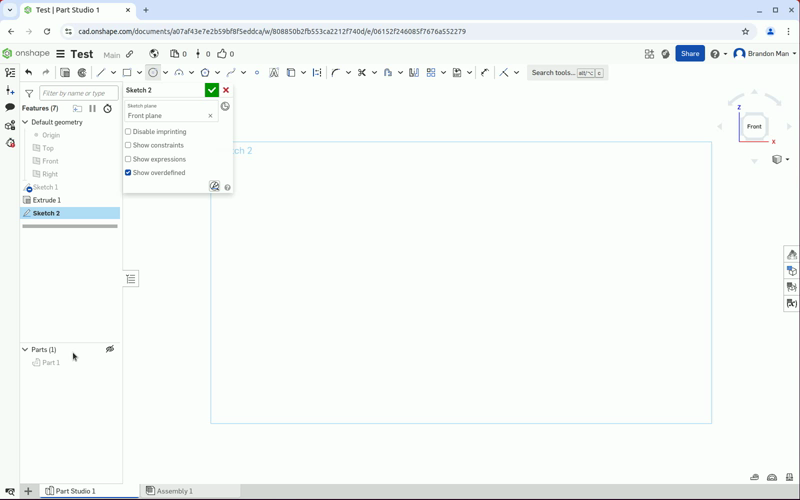
mouse_move(461, 282)
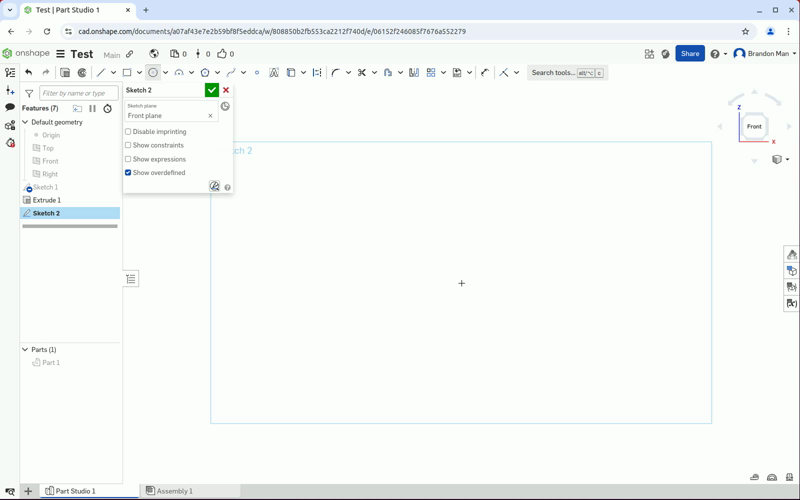
click(461, 282)
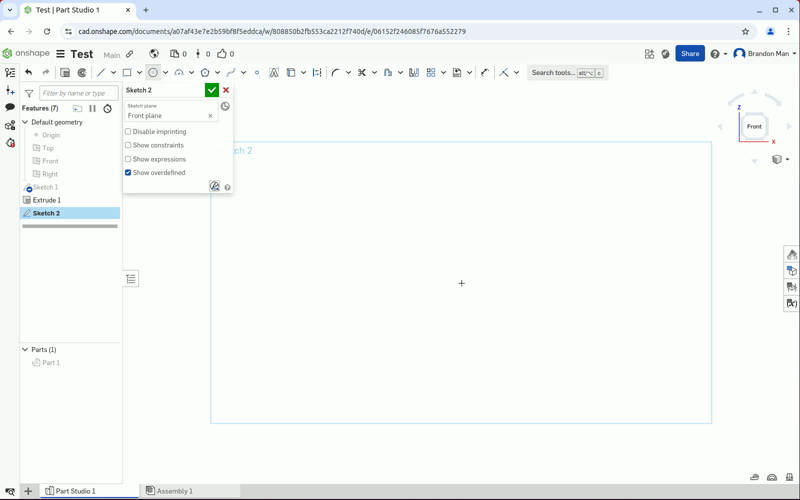
key_up(shift)
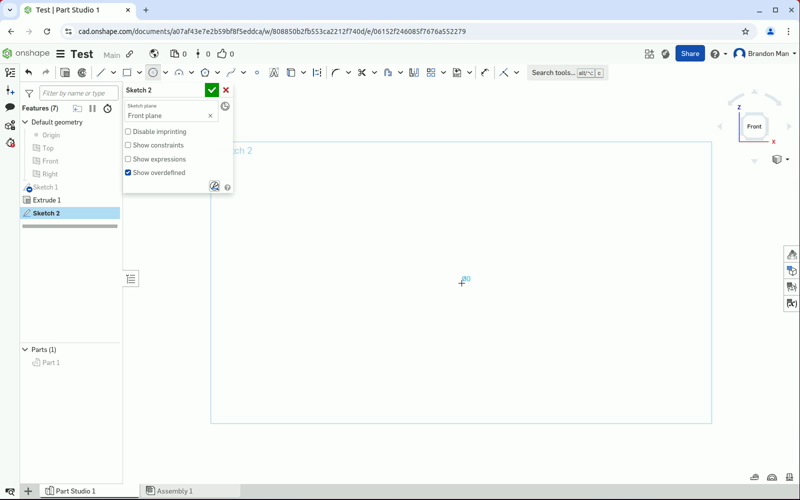
mouse_move(574, 282)
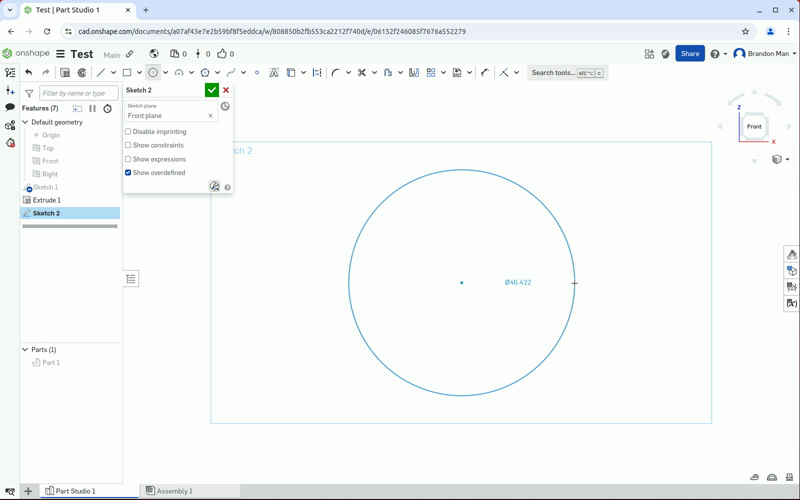
click(574, 282)
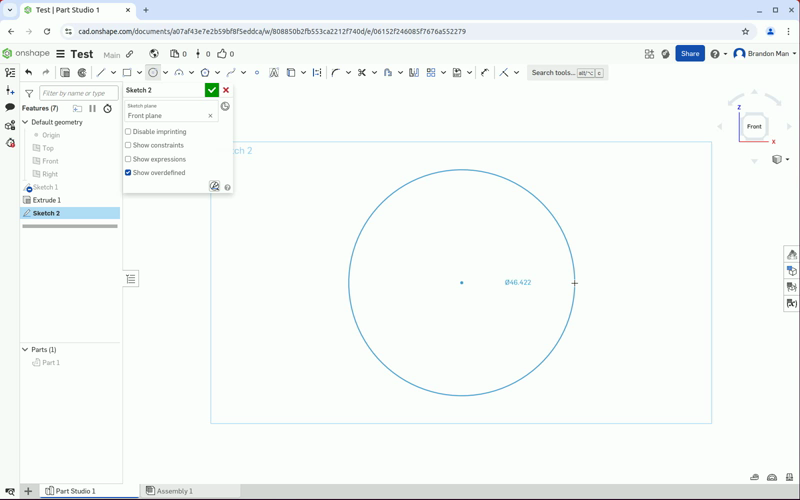
key(esc)
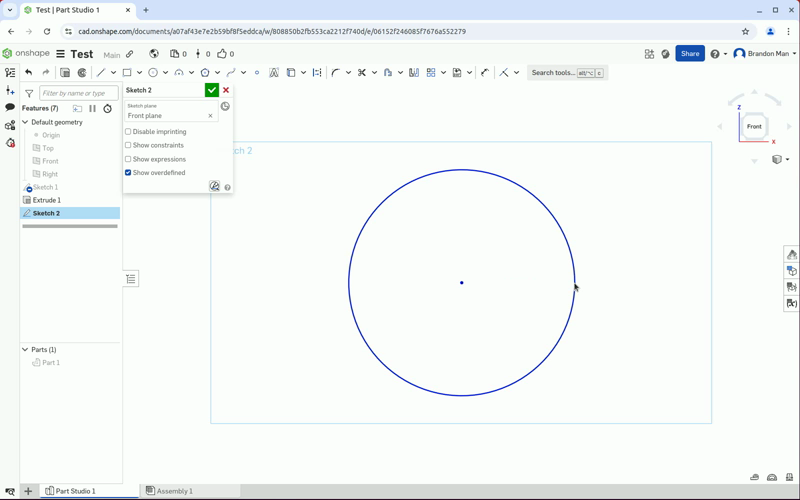
mouse_move(404, 258)
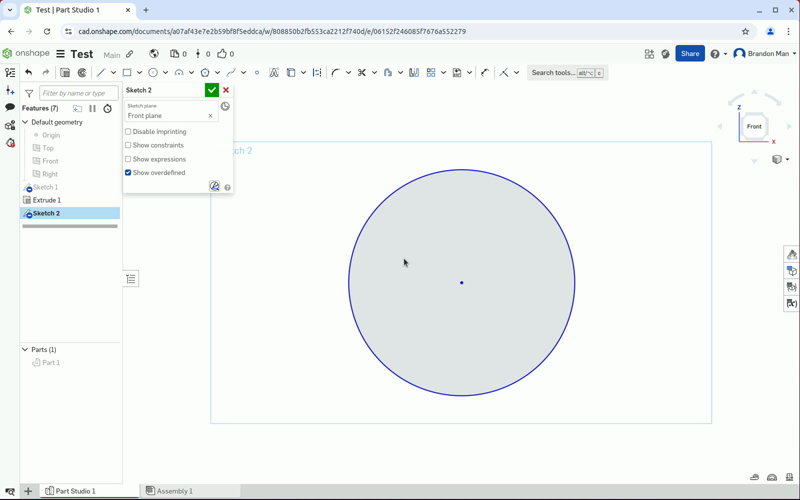
click(404, 258)
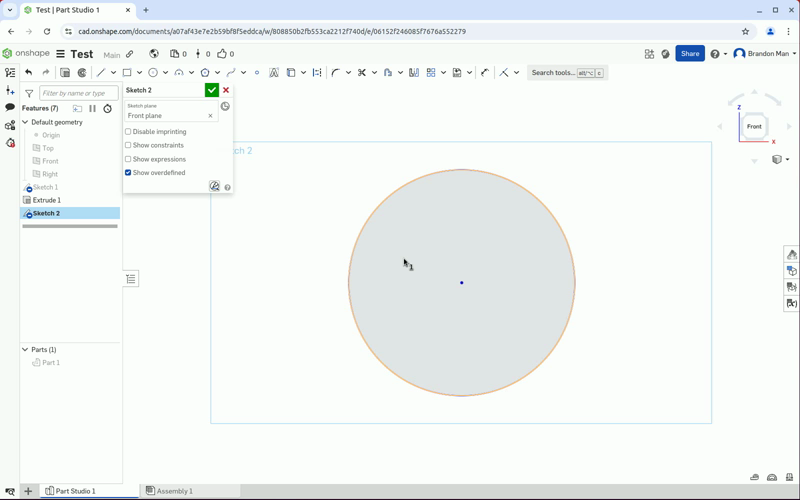
mouse_move(73, 352)
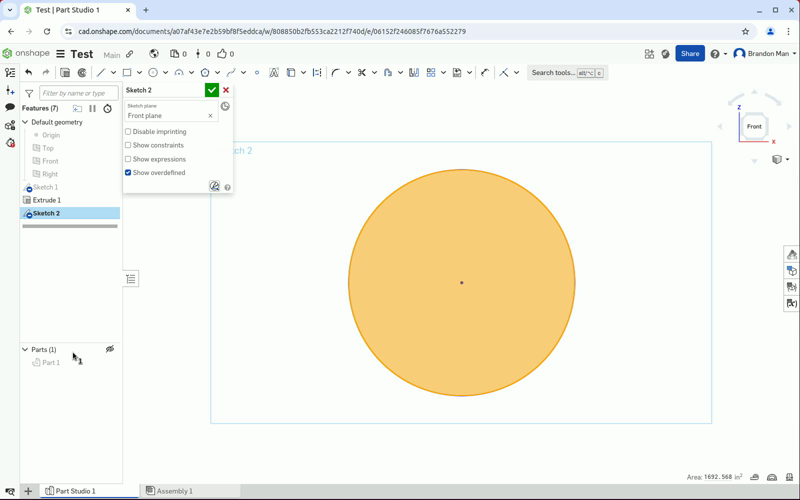
key(shift+y)
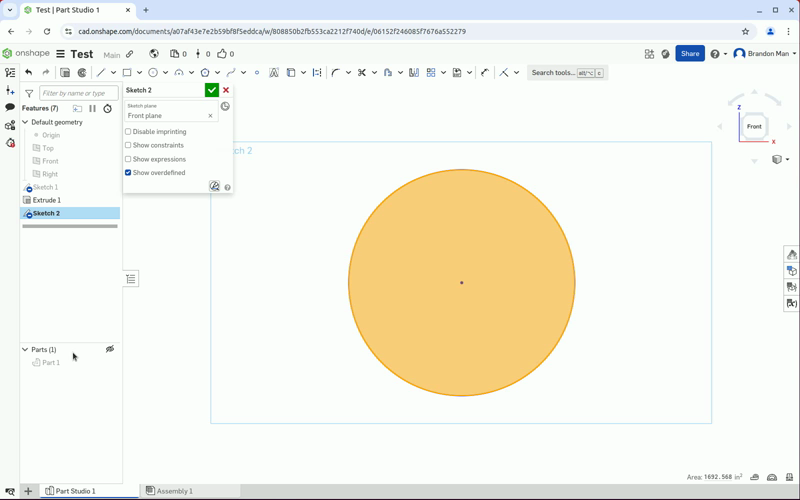
key(shift+e)
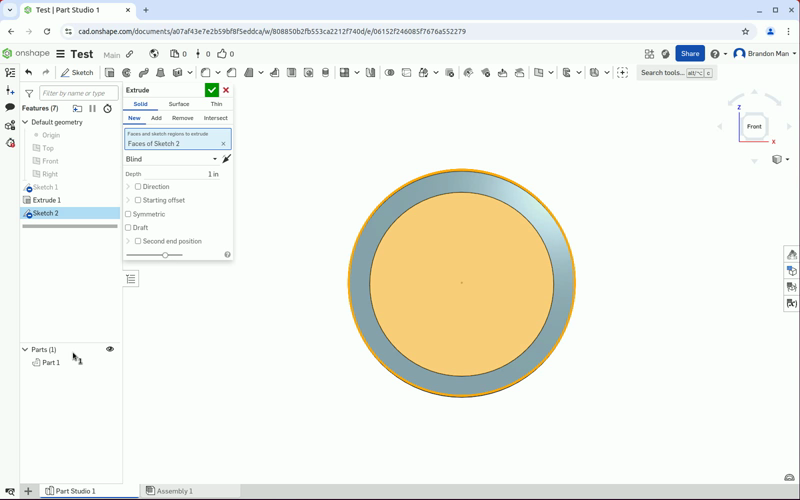
mouse_move(143, 106)
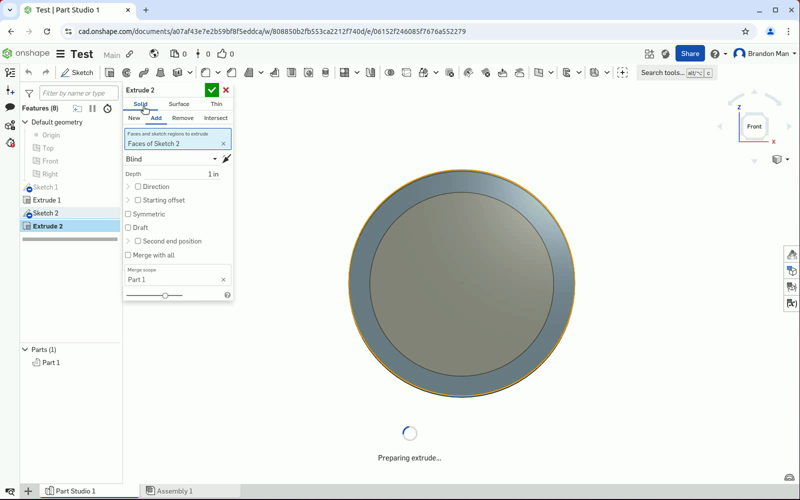
click(143, 106)
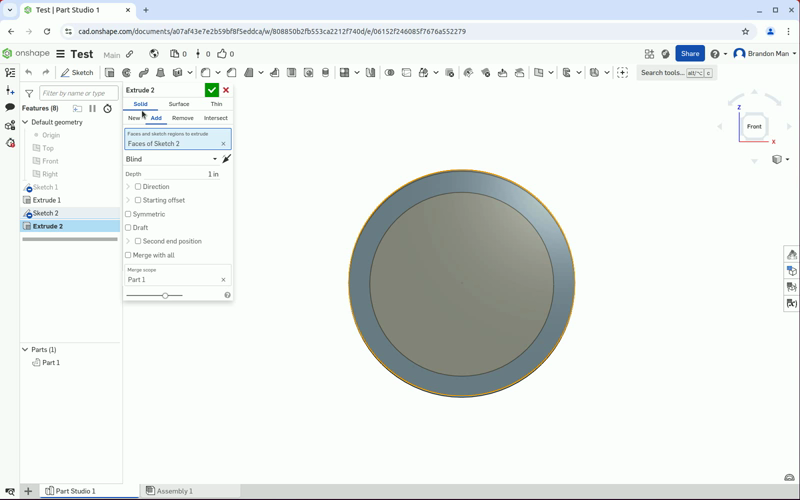
mouse_move(137, 120)
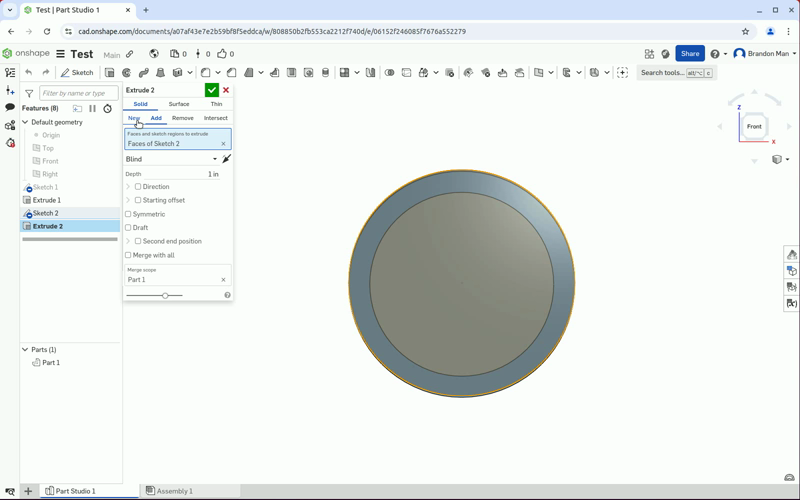
click(137, 120)
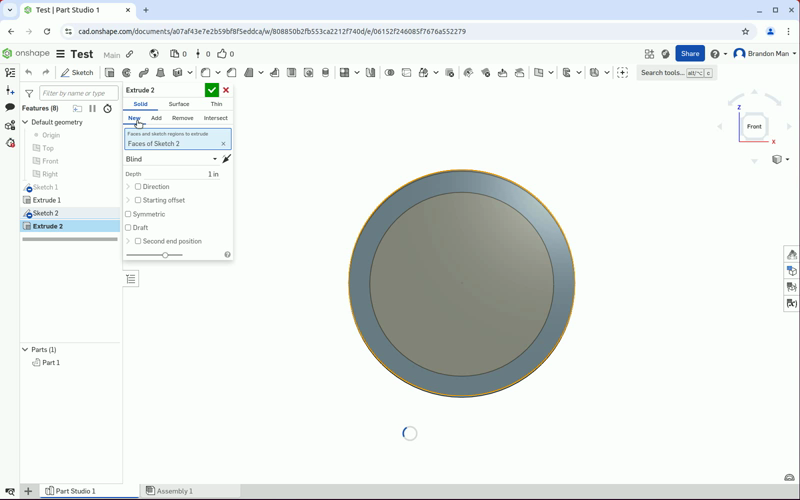
key(tab, 4)
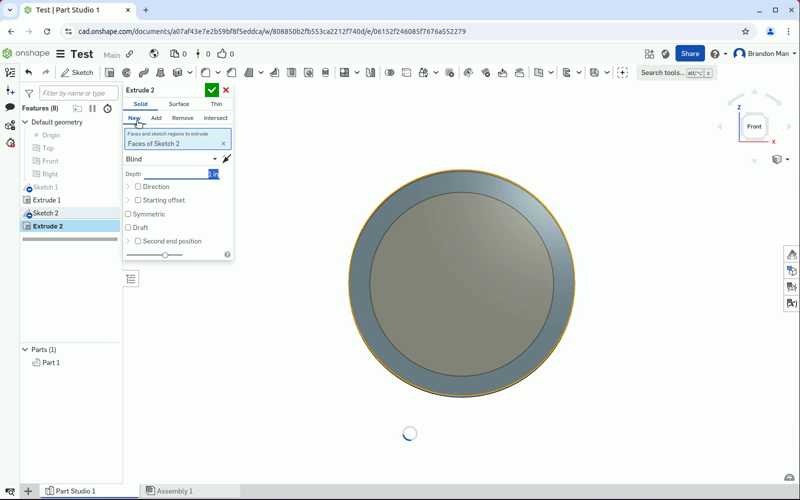
text(7.943)
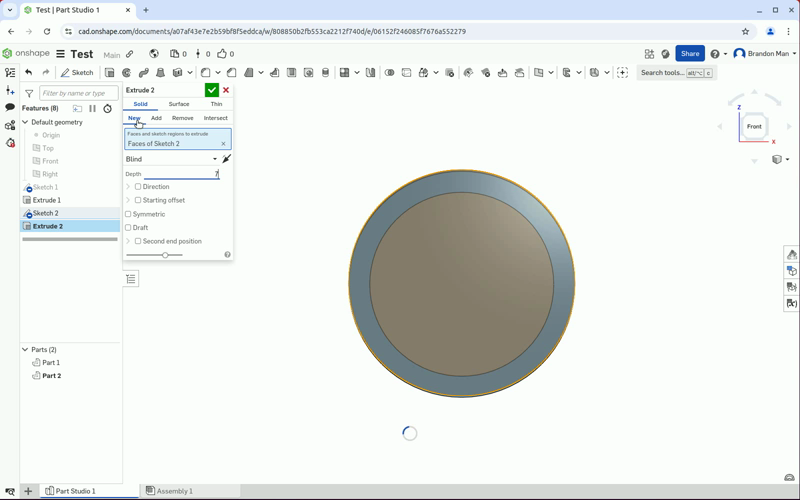
key(enter)
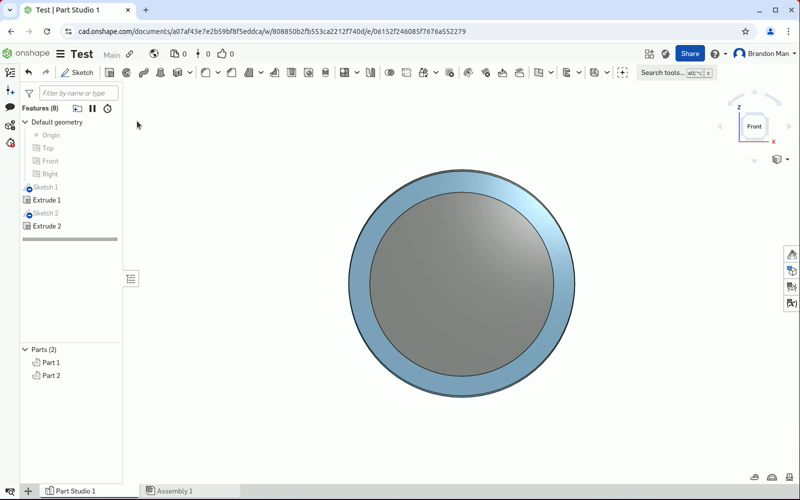
key(shift+h)
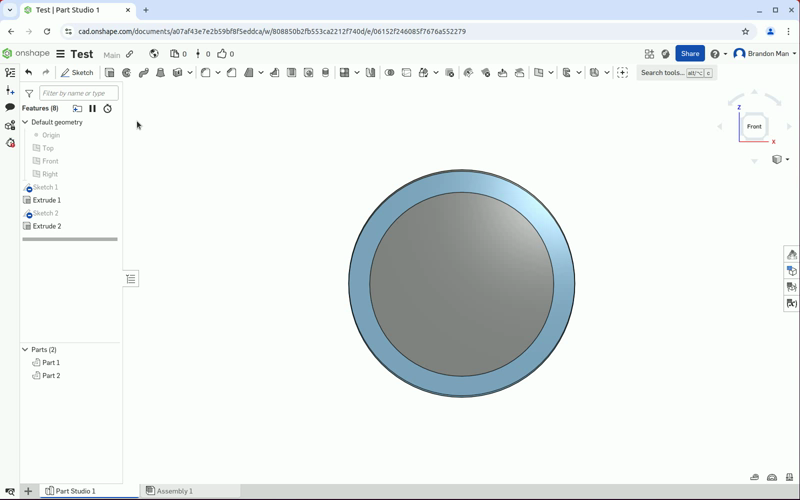
key(shift+h)
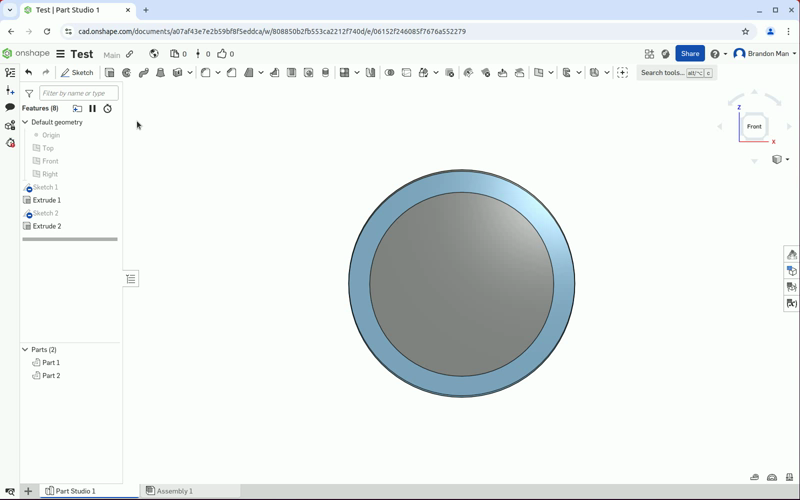
key(shift+7)
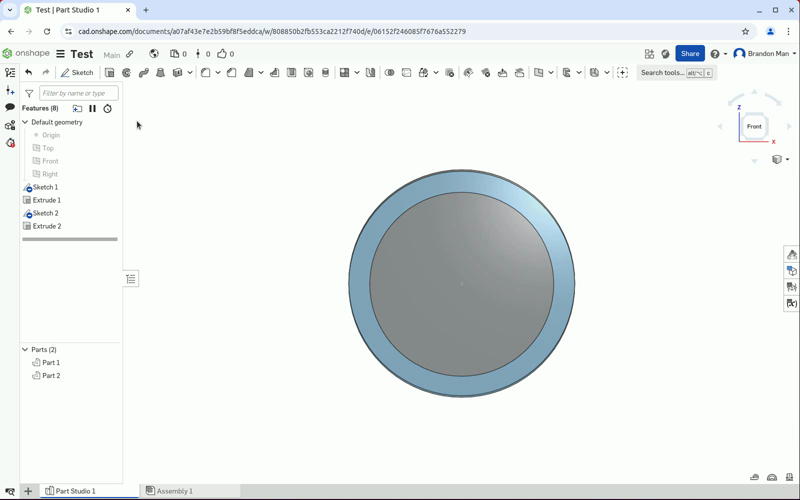
key(left, 2)
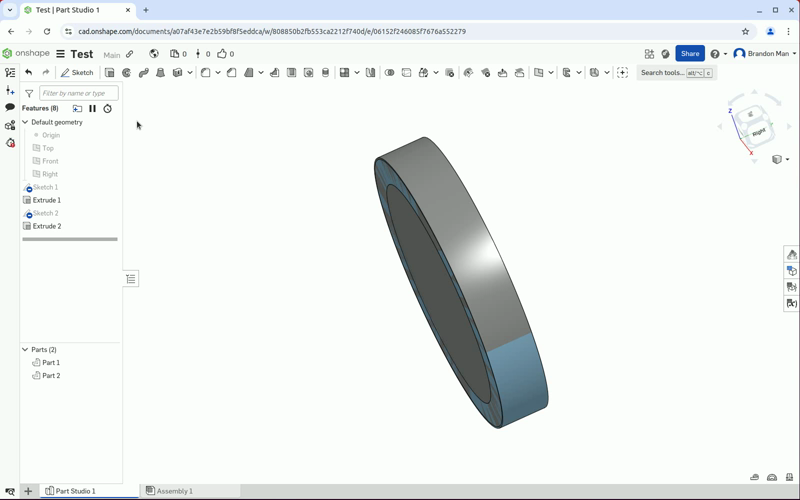
key(down, 2)
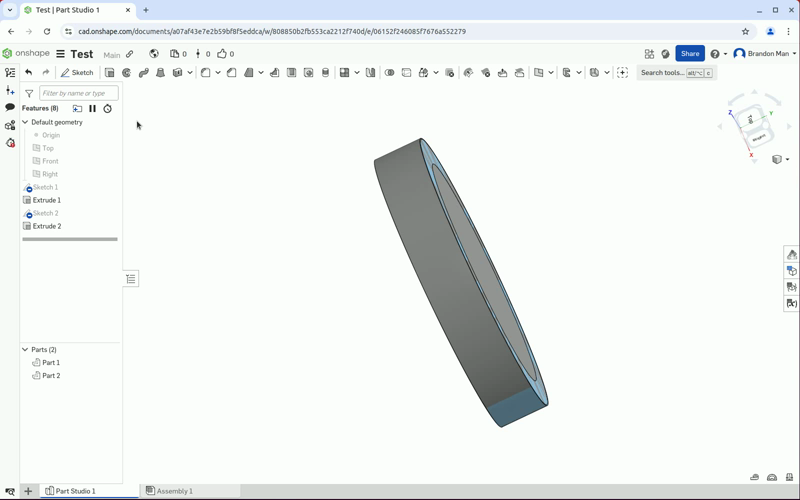
key(up, 2)
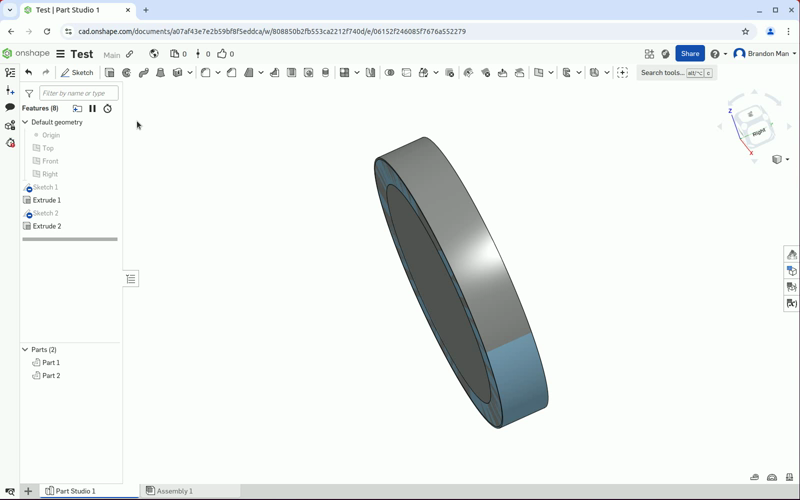
key(right, 2)
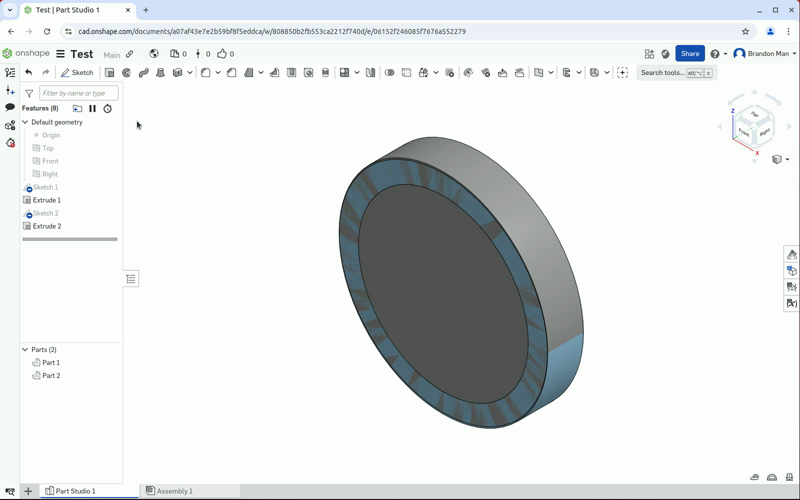
mouse_move(73, 189)
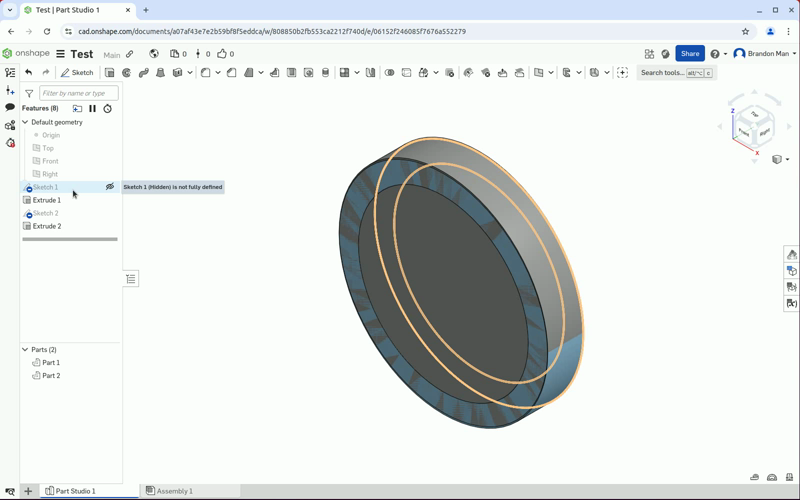
click(73, 189)